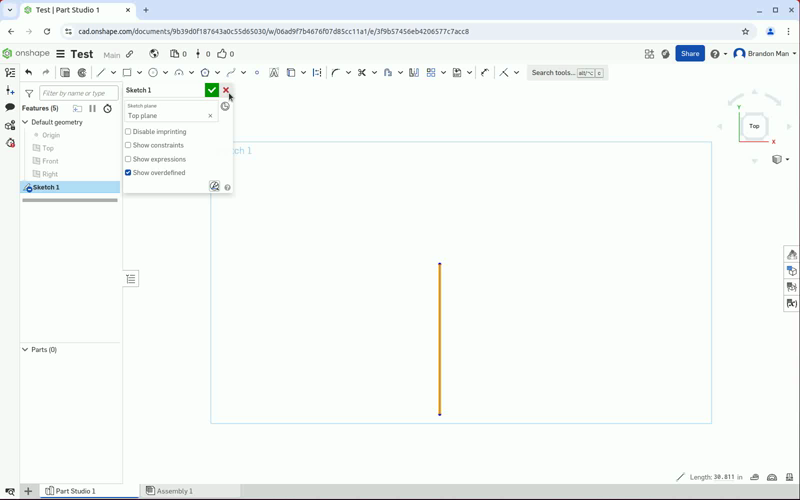
key(shift+h)
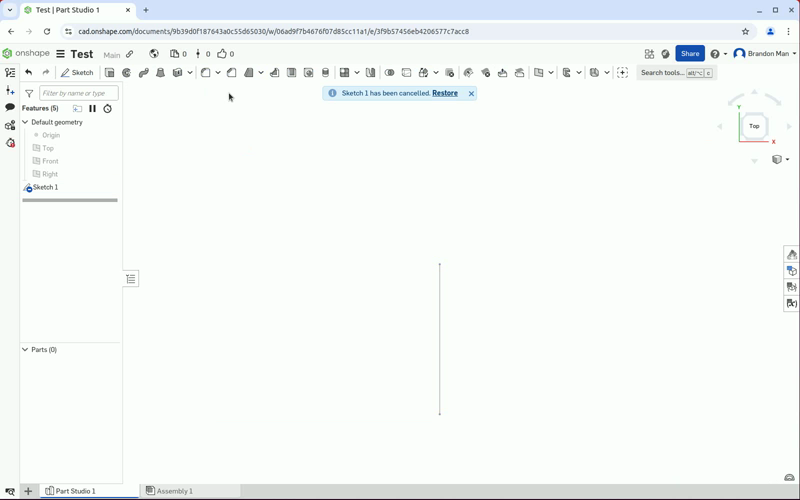
key(shift+s)
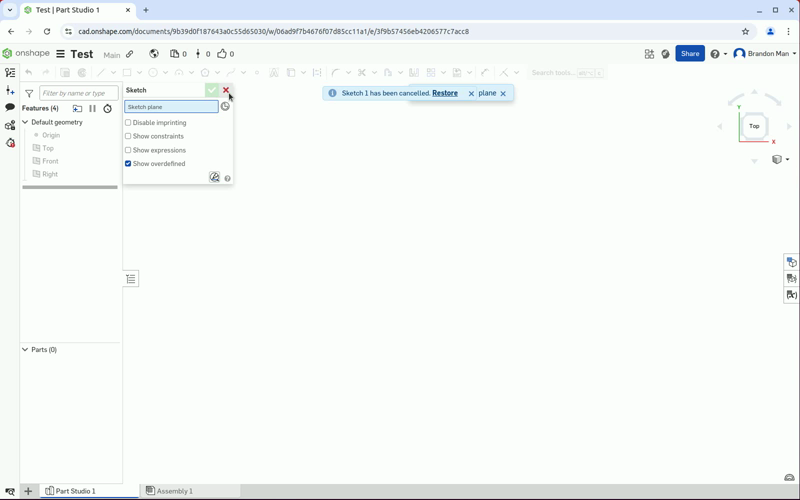
mouse_move(73, 150)
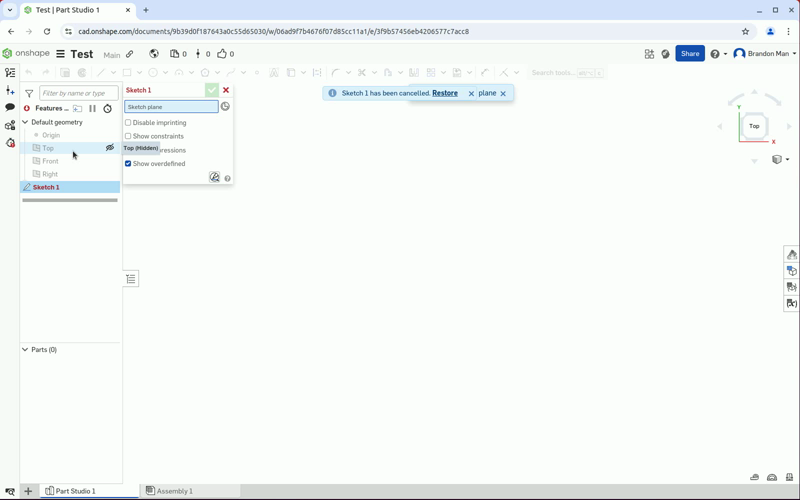
click(73, 150)
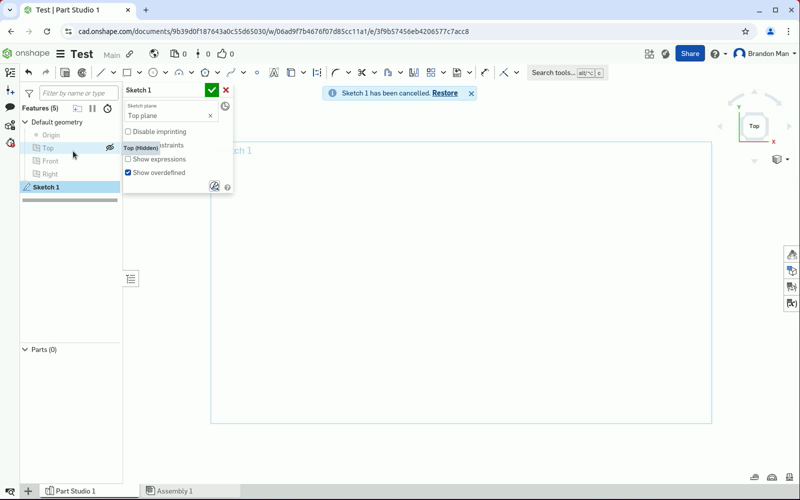
mouse_move(73, 352)
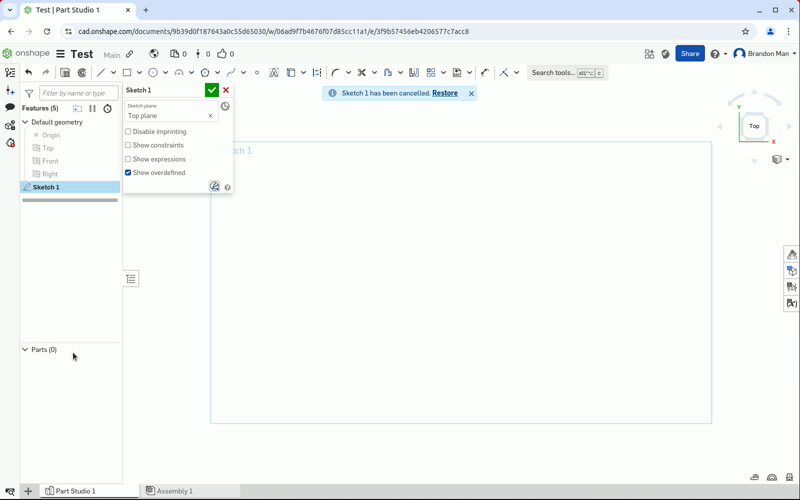
key(y)
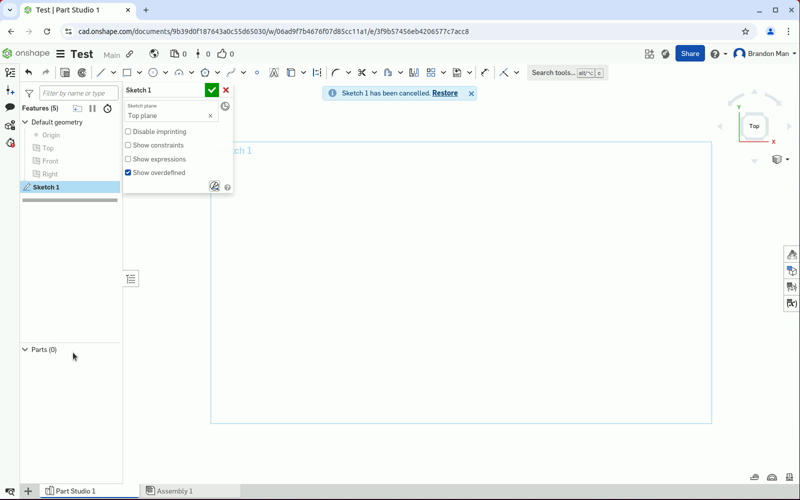
key(c)
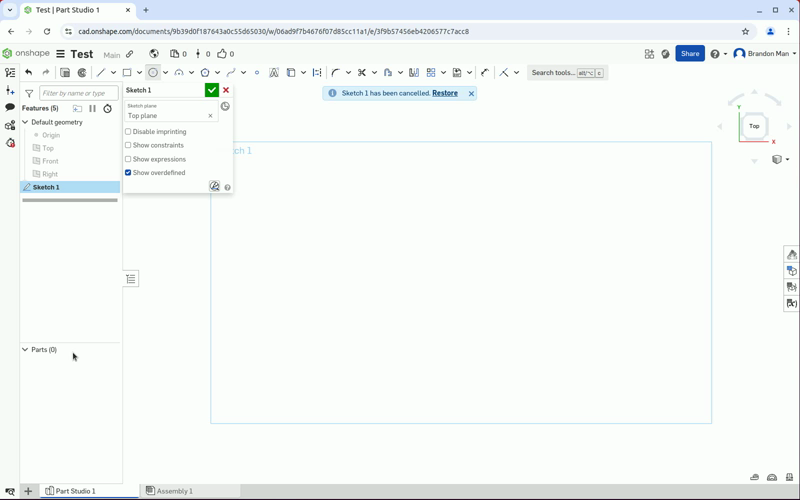
key_down(shift)
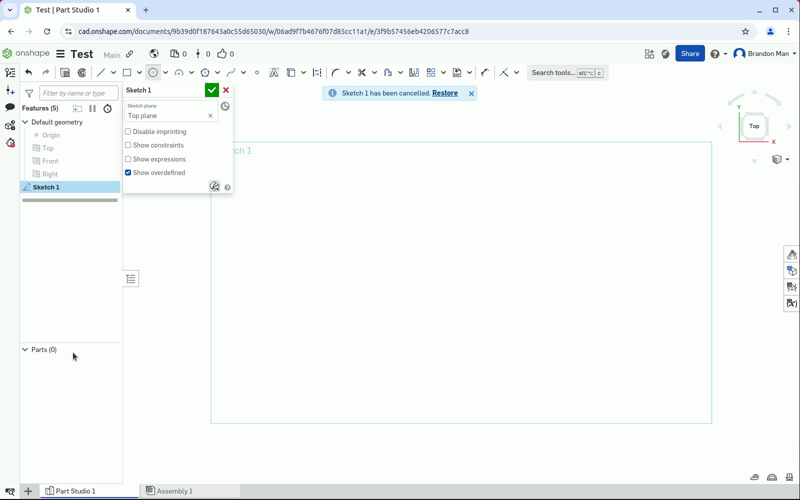
mouse_move(461, 282)
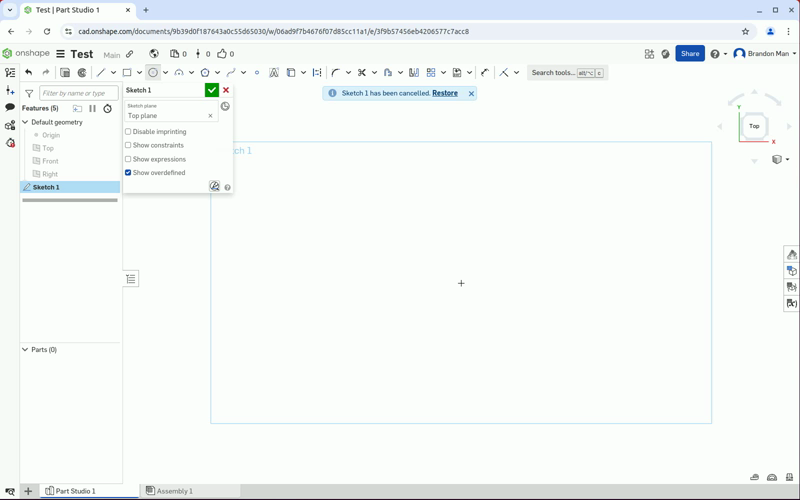
click(461, 282)
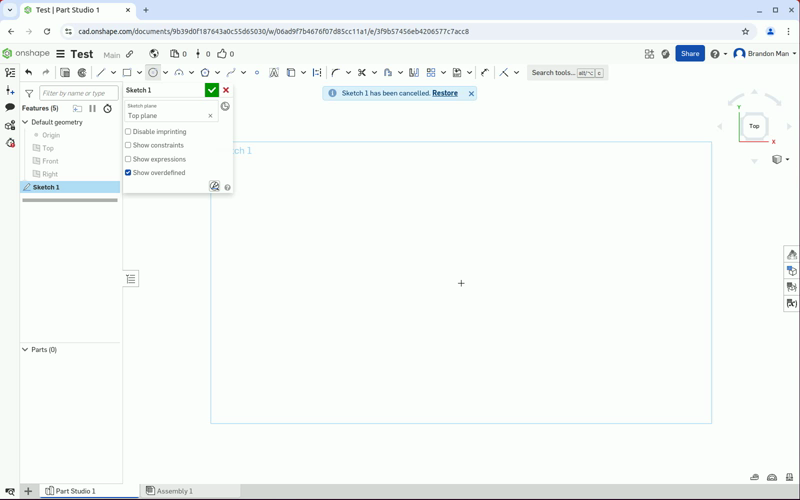
key_up(shift)
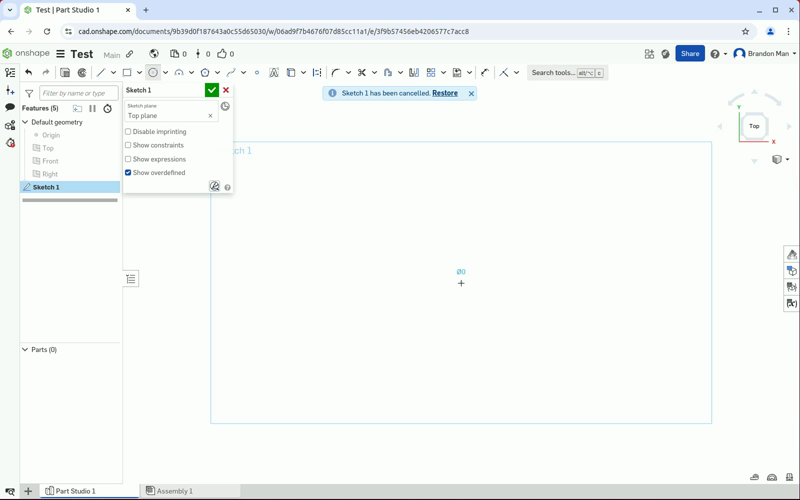
mouse_move(497, 282)
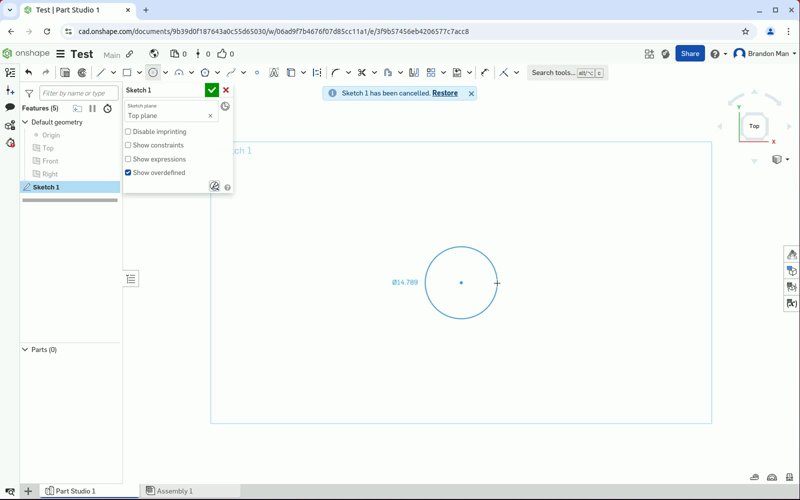
click(497, 282)
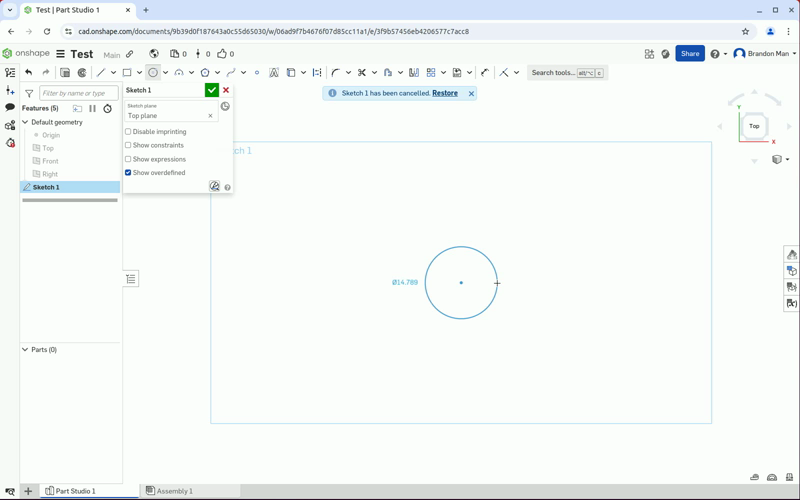
key(esc)
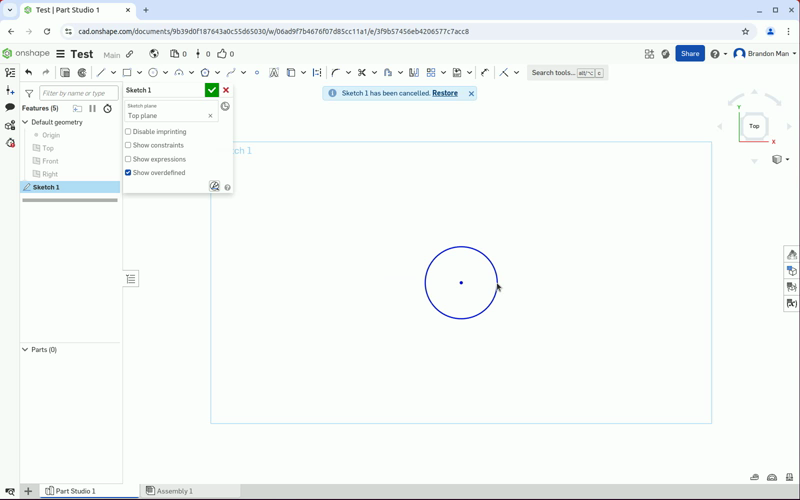
mouse_move(476, 275)
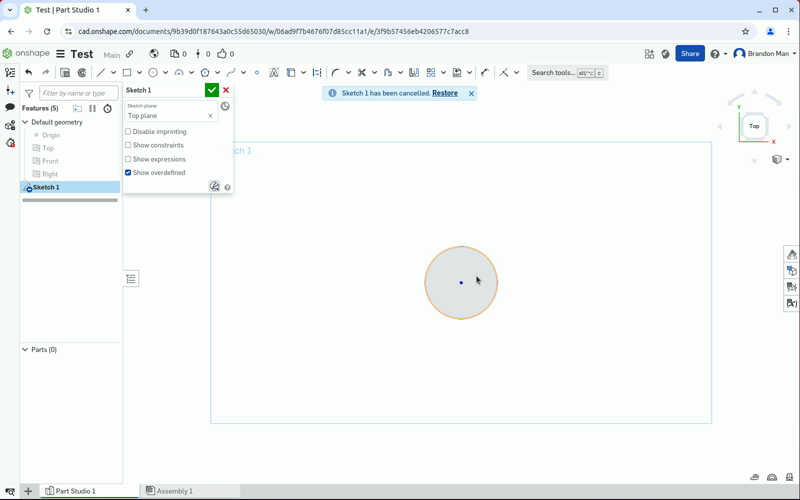
click(476, 275)
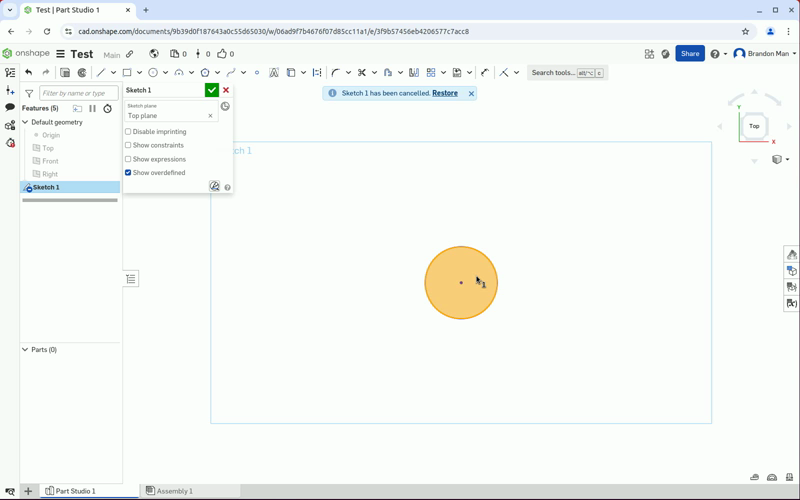
mouse_move(73, 352)
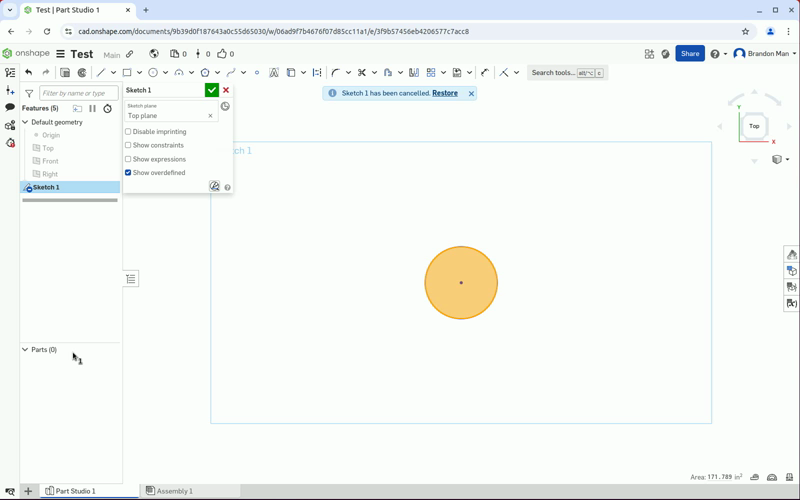
key(shift+y)
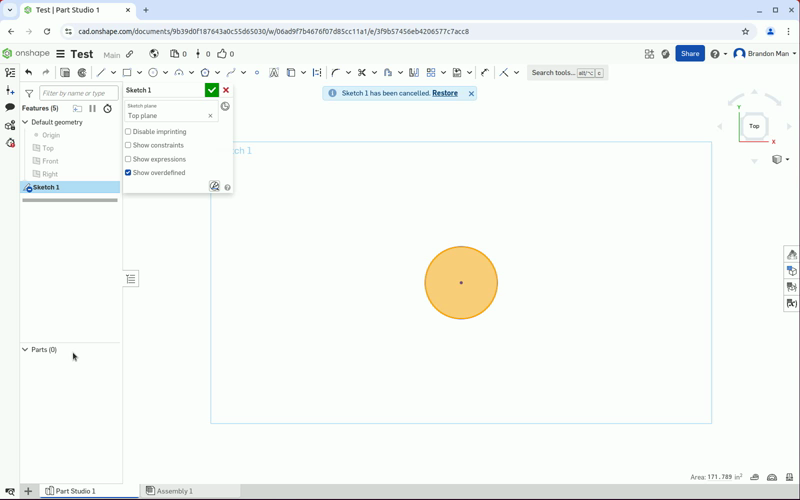
key(shift+e)
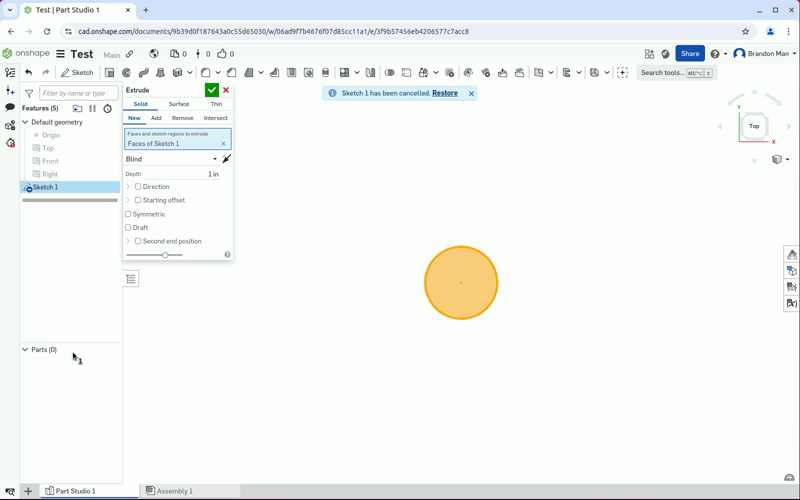
mouse_move(143, 106)
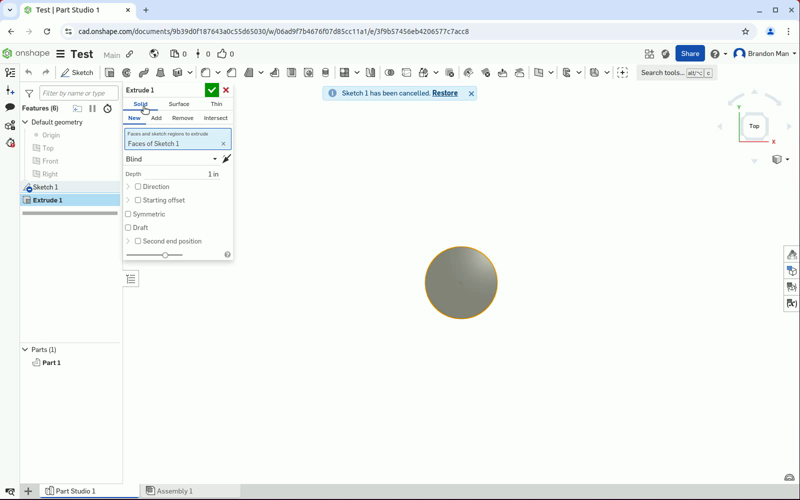
click(143, 106)
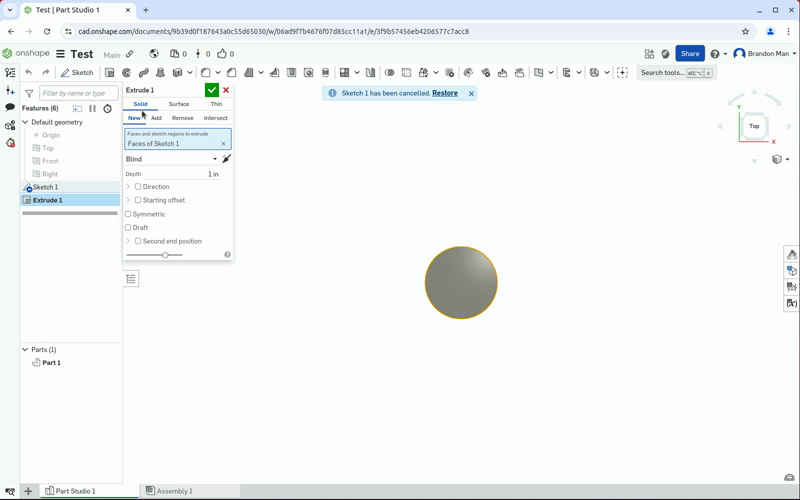
mouse_move(137, 120)
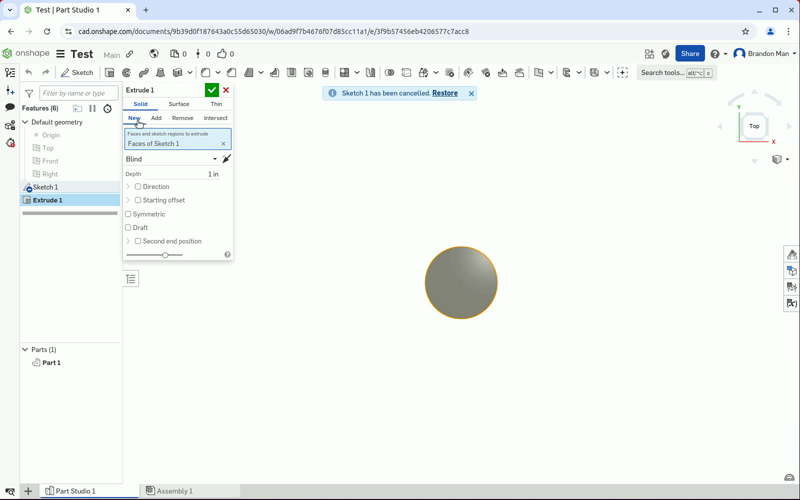
click(137, 120)
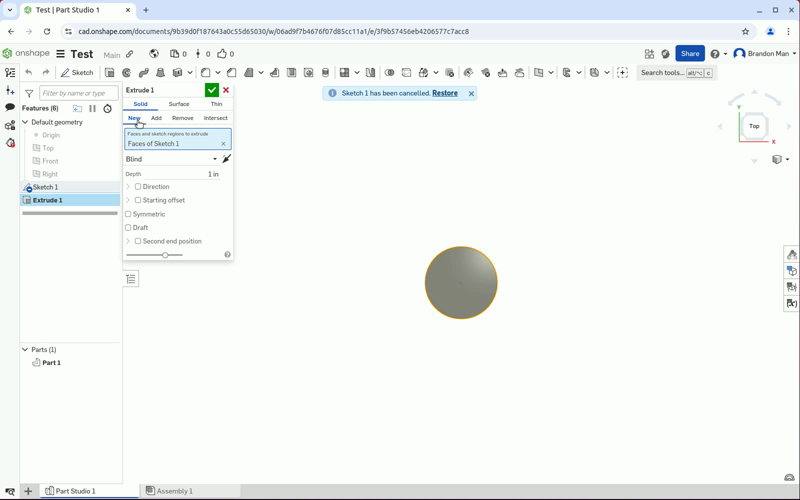
key(tab, 4)
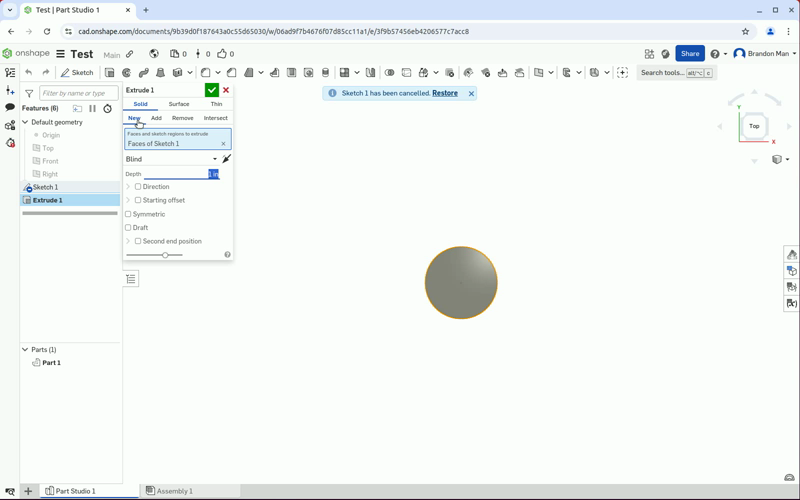
text(46.216)
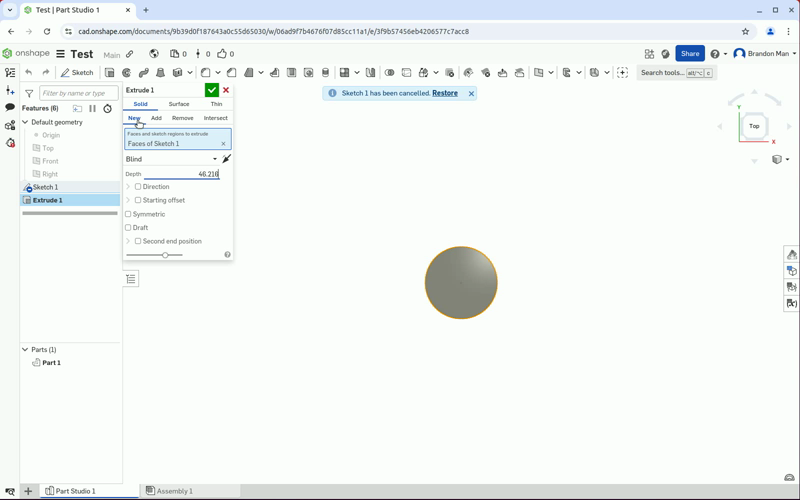
key(tab, 3)
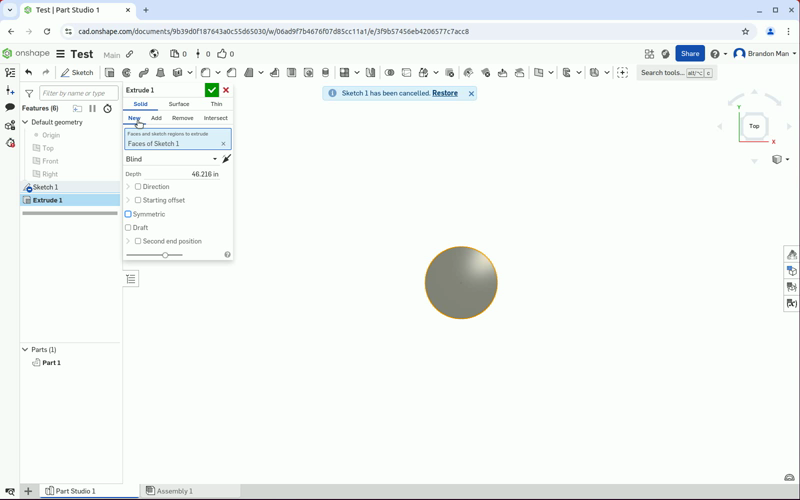
key(space)
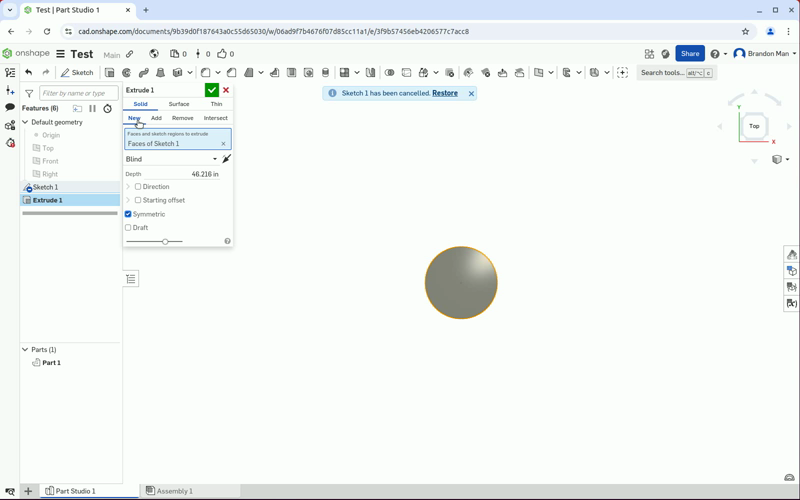
key(enter)
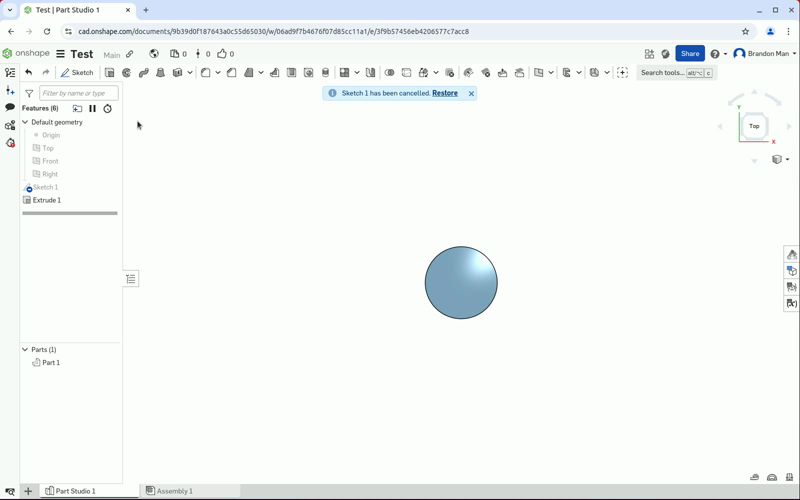
key(shift+h)
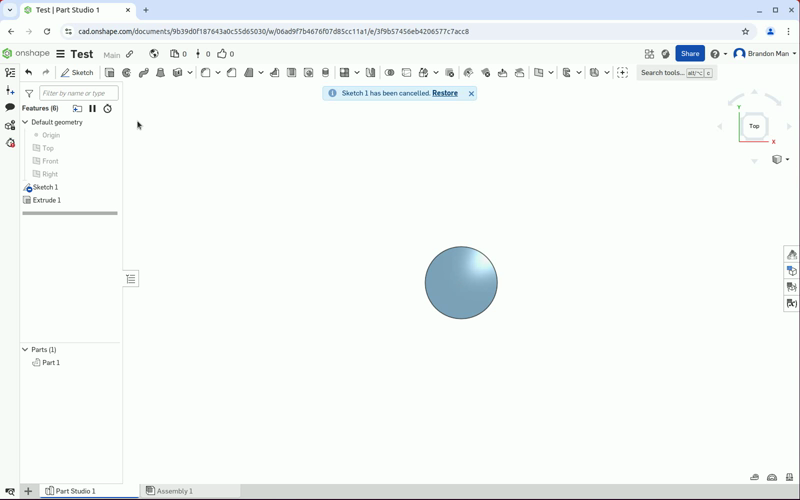
key(shift+h)
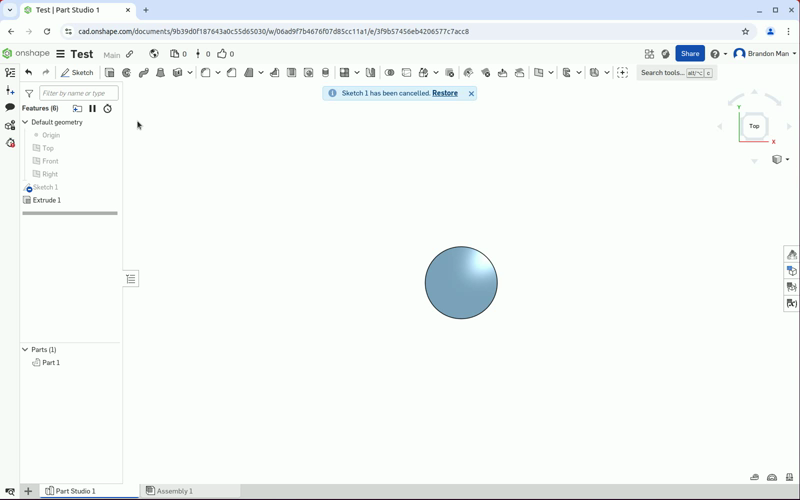
mouse_move(73, 189)
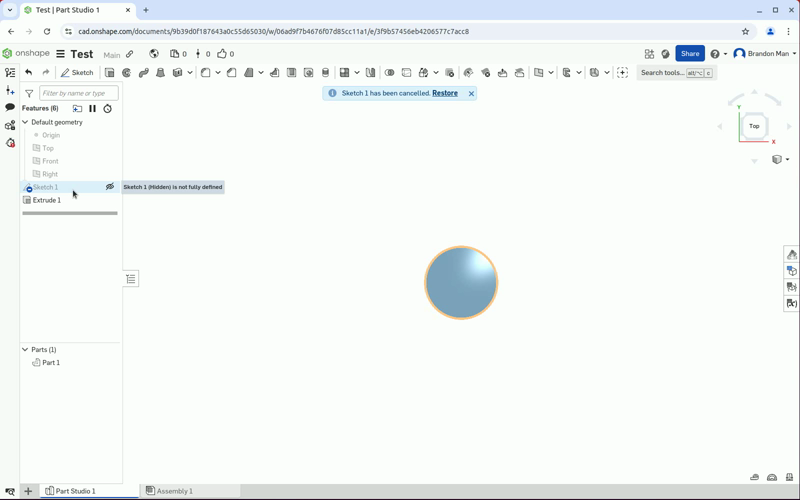
click(73, 189)
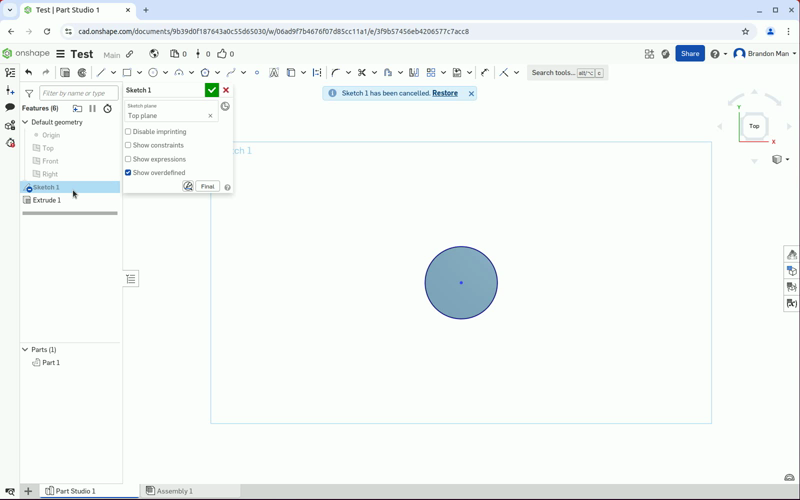
mouse_move(229, 92)
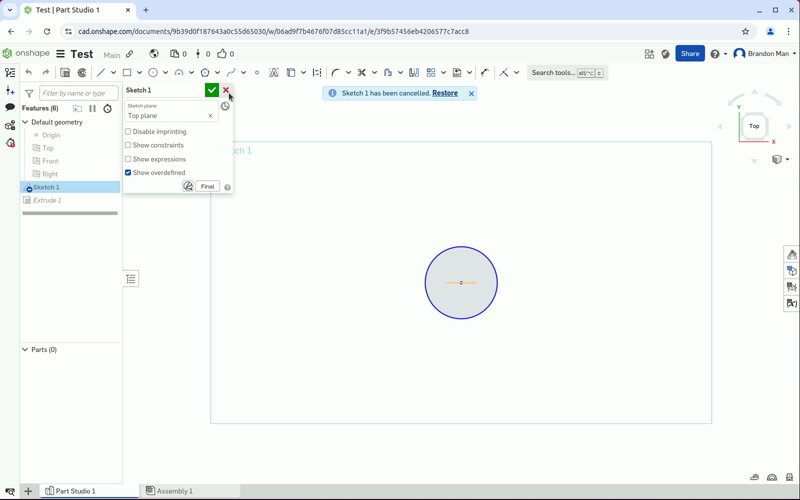
click(229, 92)
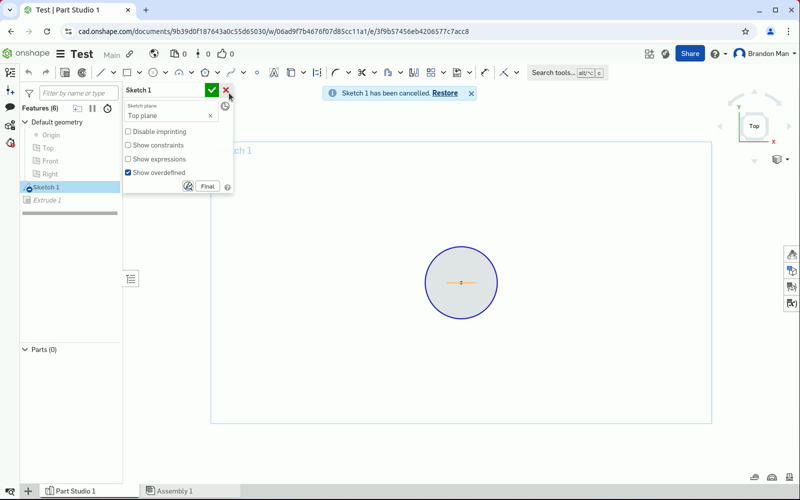
key(shift+s)
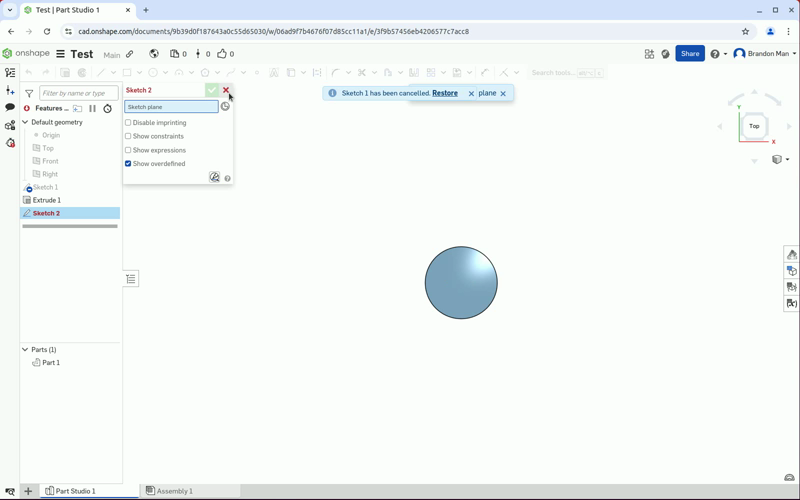
mouse_move(73, 150)
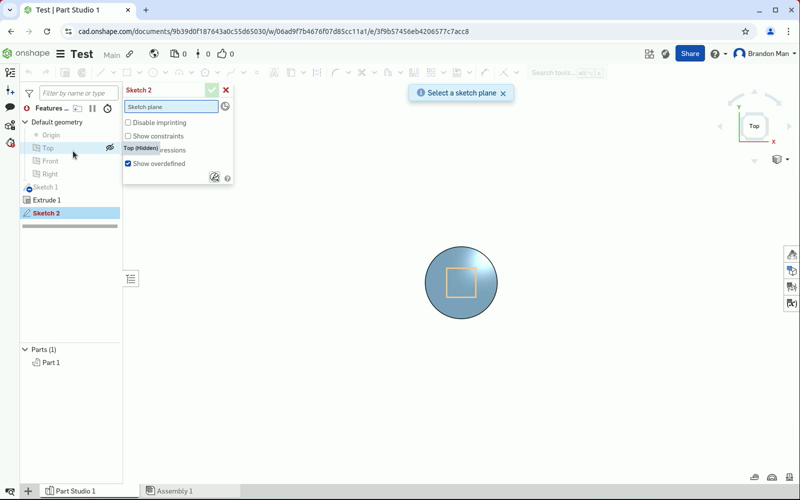
click(73, 150)
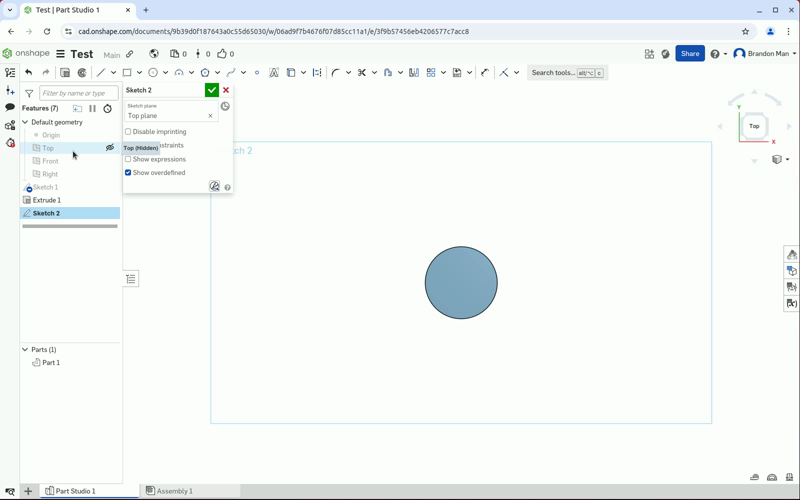
mouse_move(73, 352)
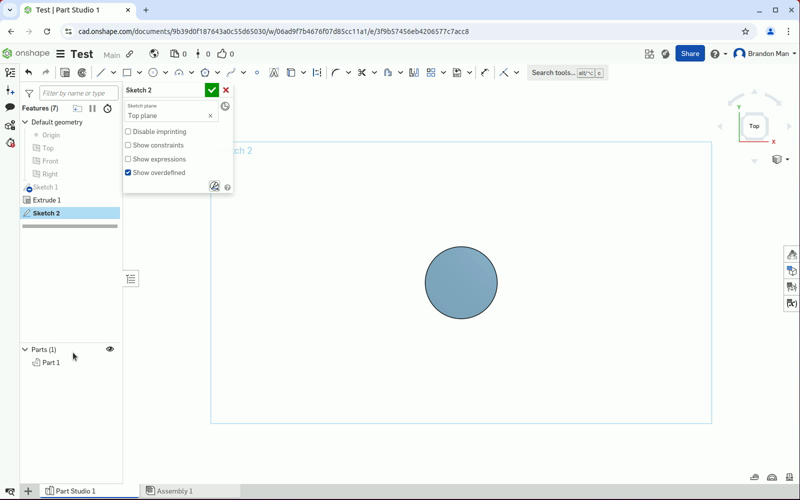
key(y)
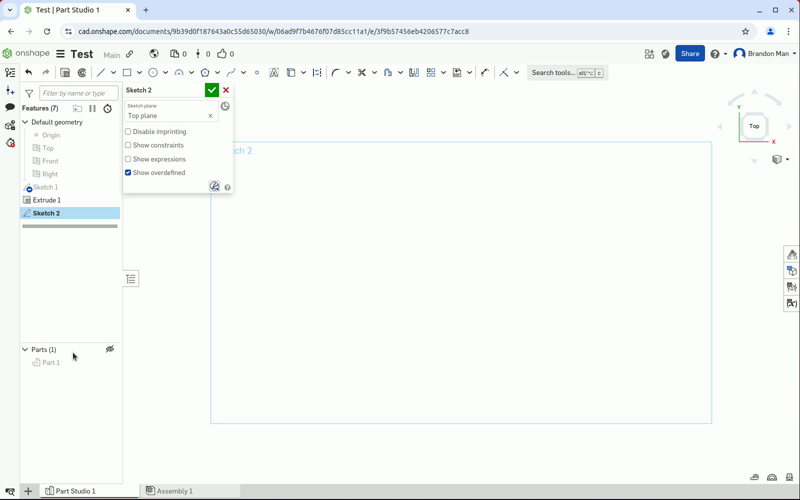
key(c)
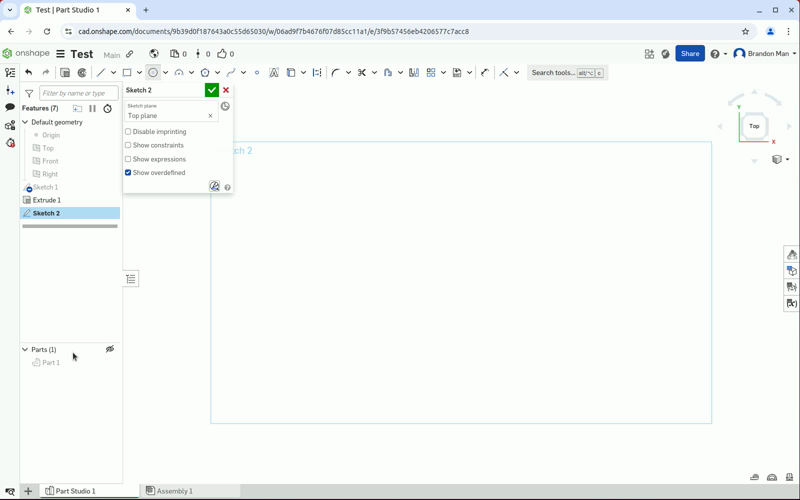
key_down(shift)
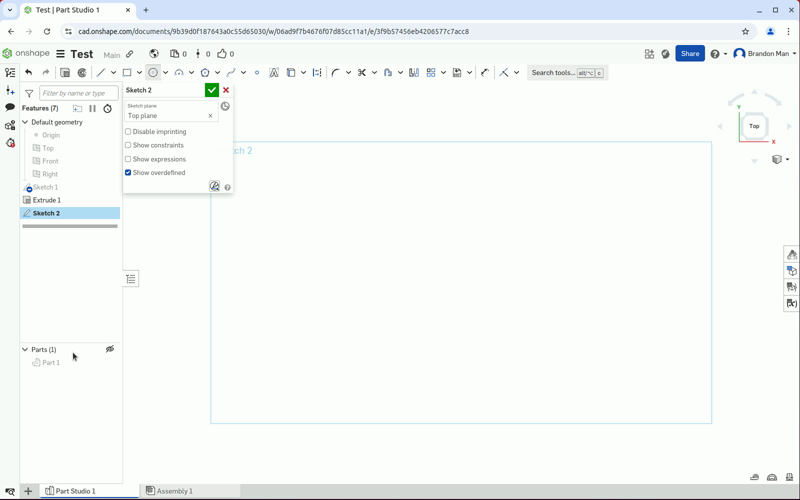
mouse_move(461, 282)
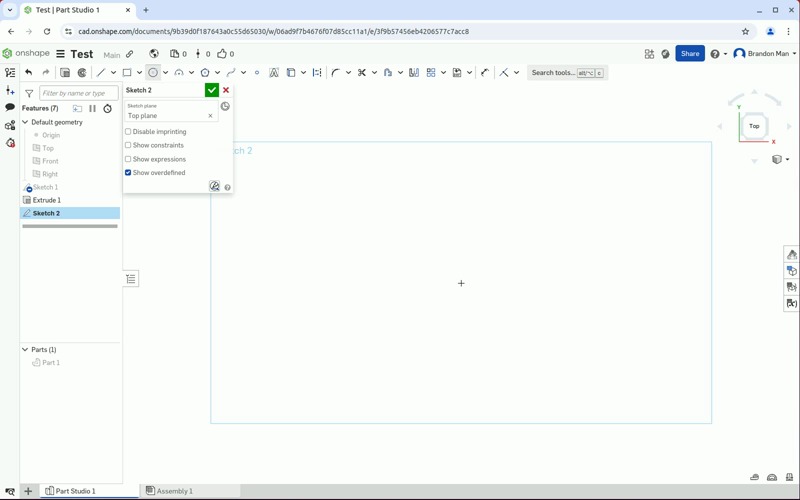
click(461, 282)
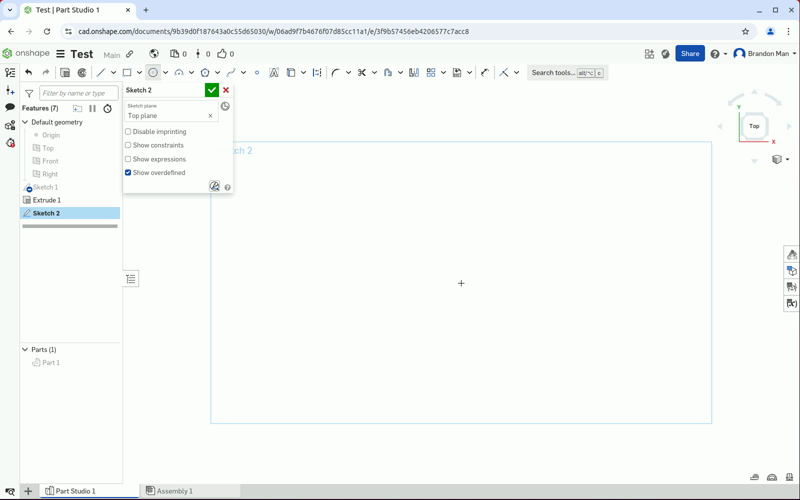
key_up(shift)
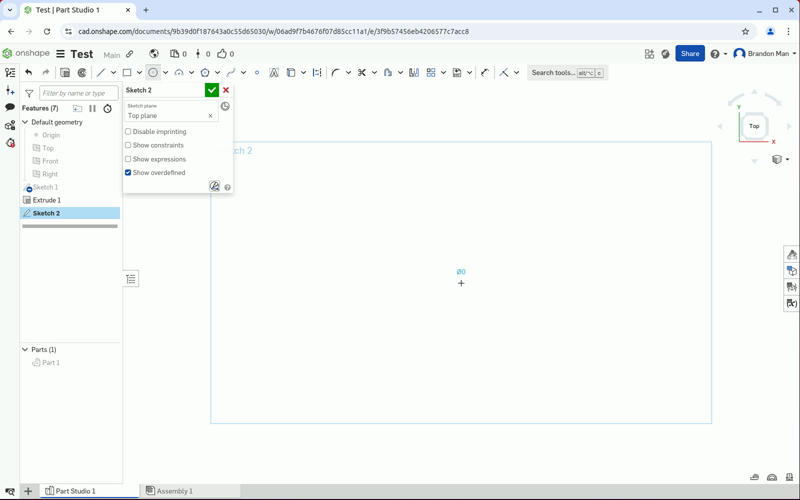
mouse_move(497, 282)
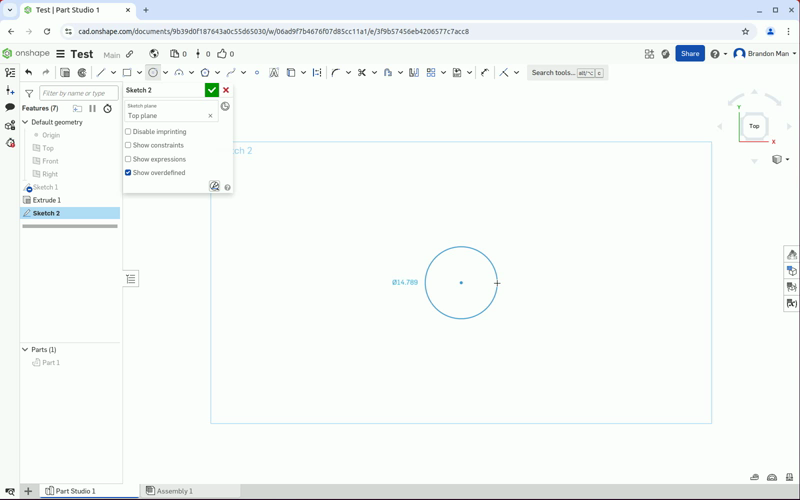
click(497, 282)
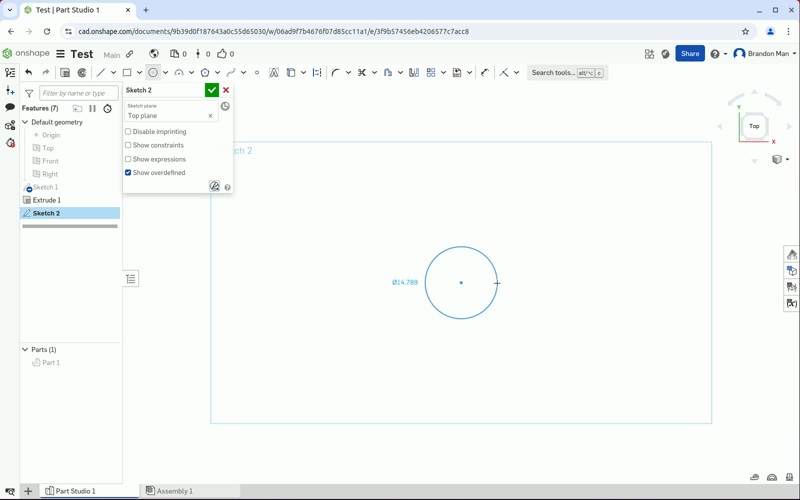
key(esc)
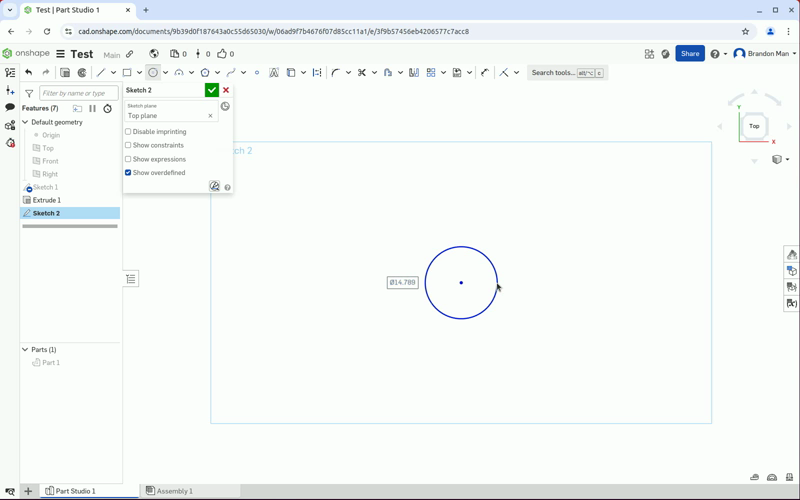
mouse_move(441, 282)
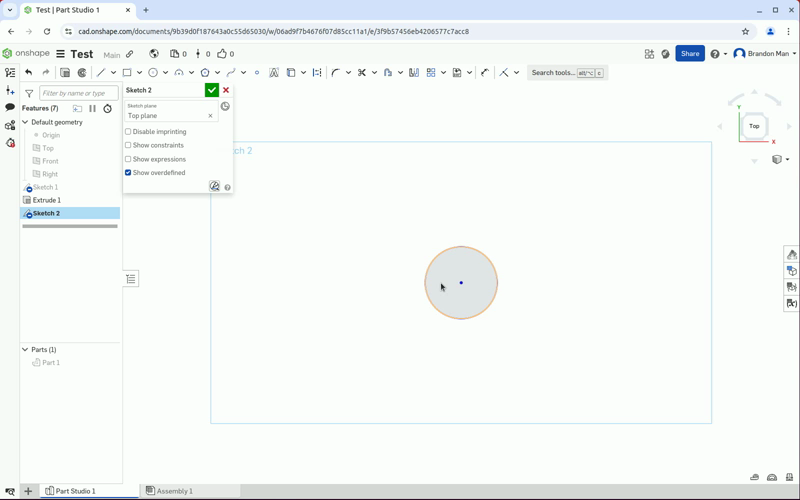
click(441, 282)
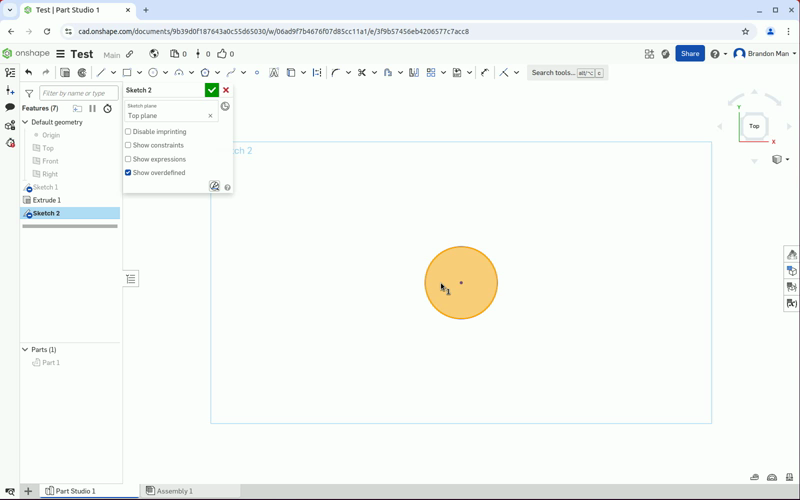
mouse_move(73, 352)
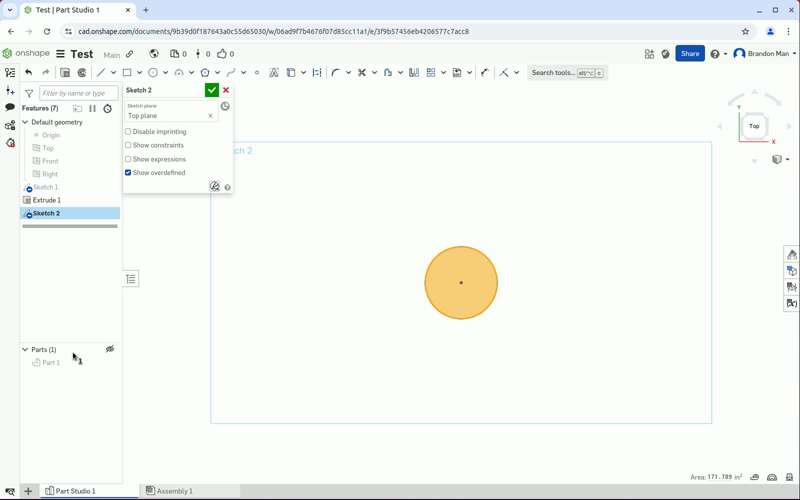
key(shift+y)
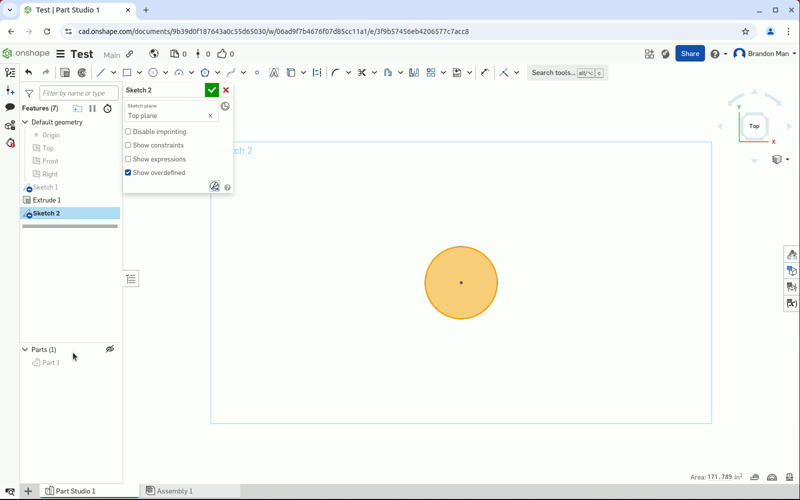
key(shift+e)
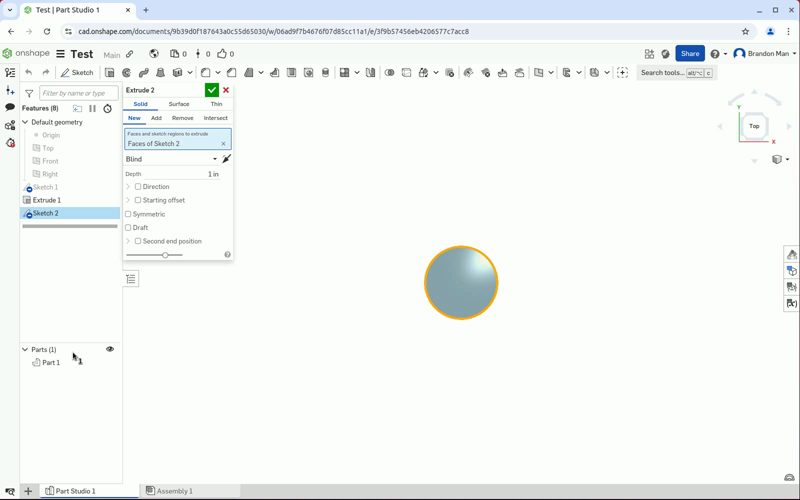
mouse_move(143, 106)
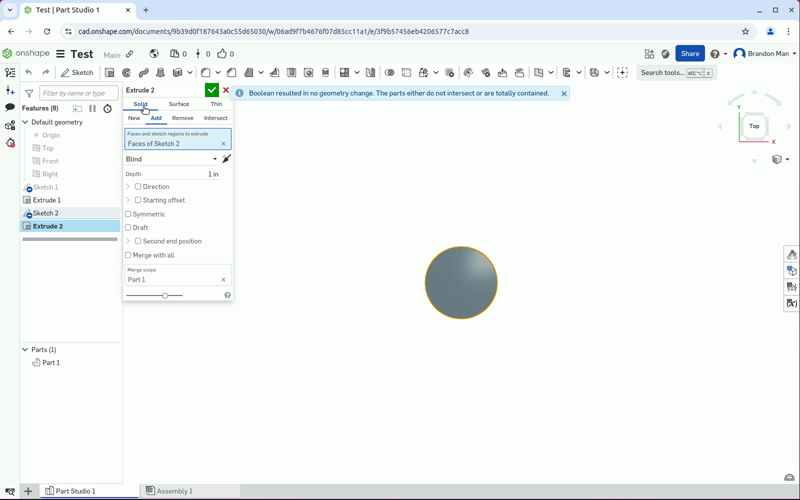
click(143, 106)
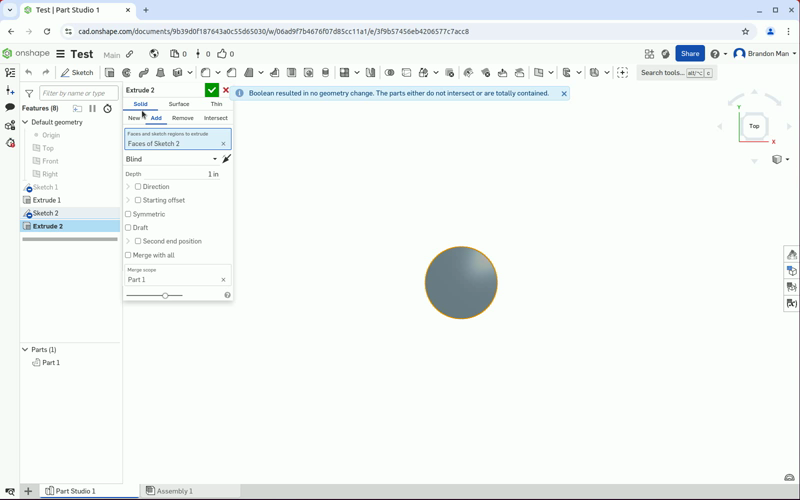
mouse_move(137, 120)
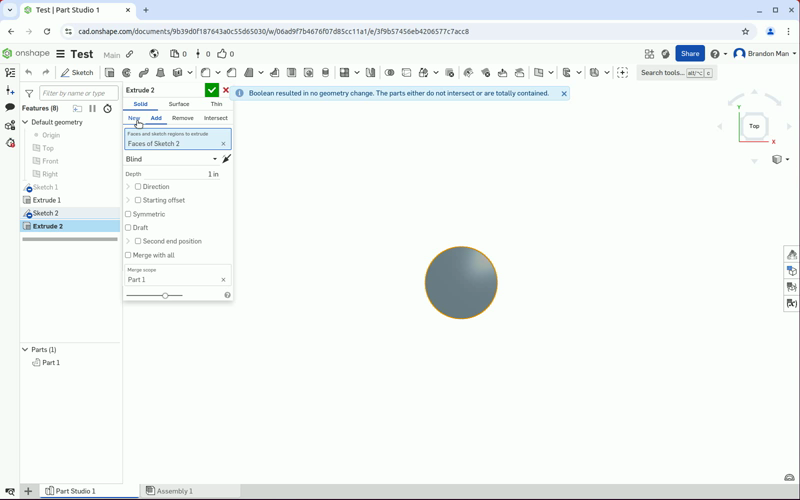
click(137, 120)
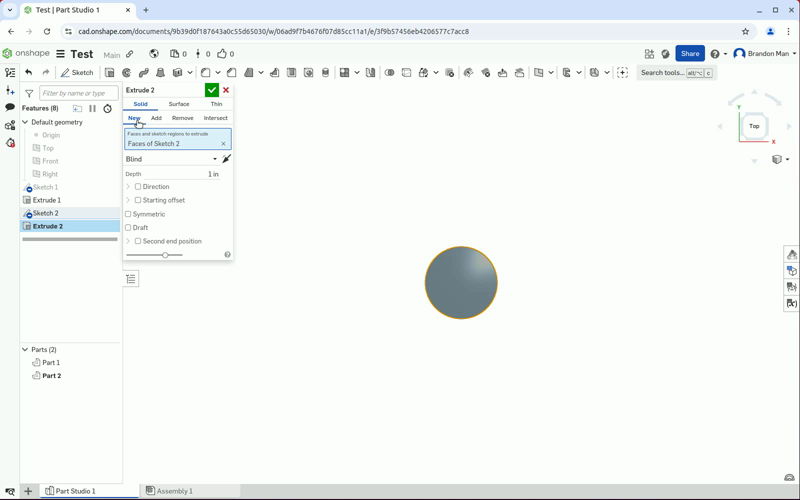
key(tab, 4)
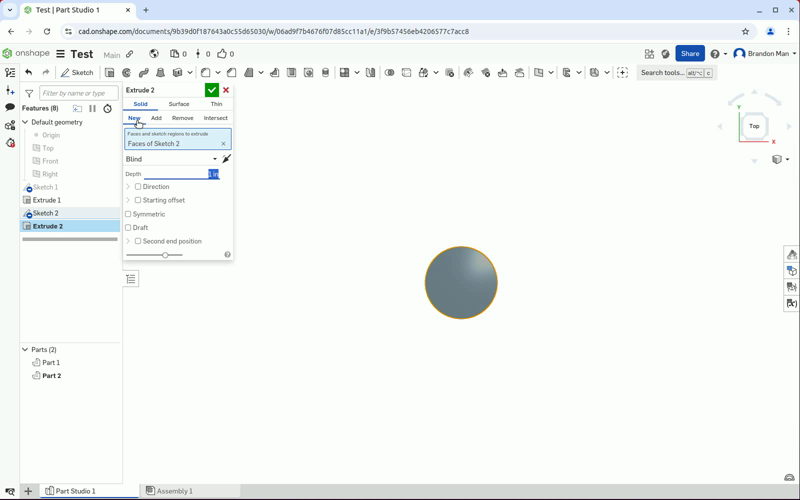
text(46.216)
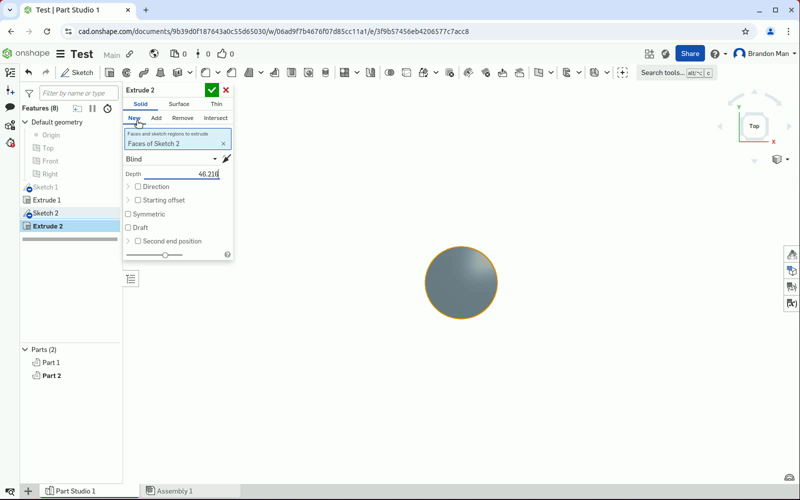
key(tab, 3)
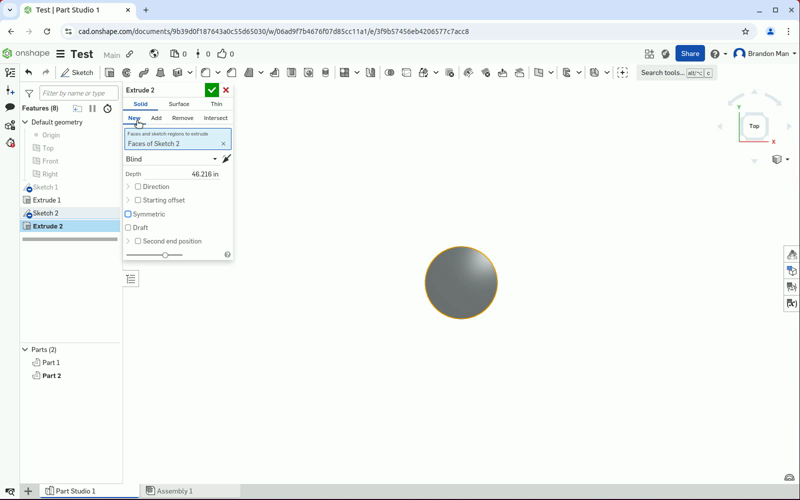
key(space)
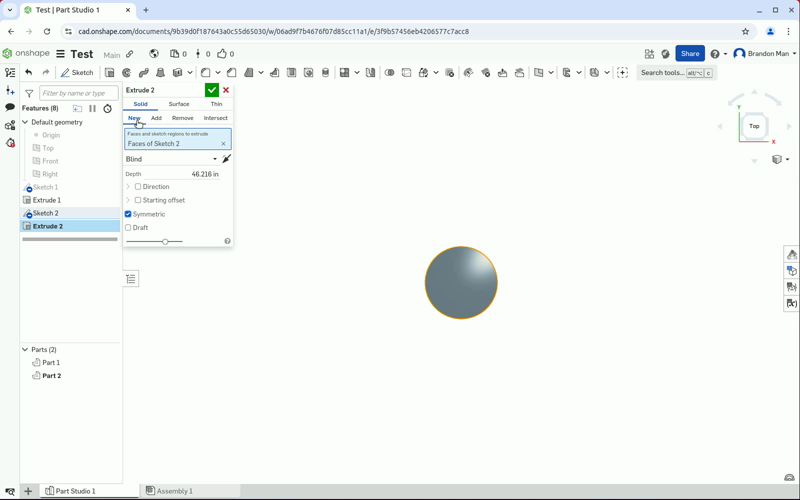
key(enter)
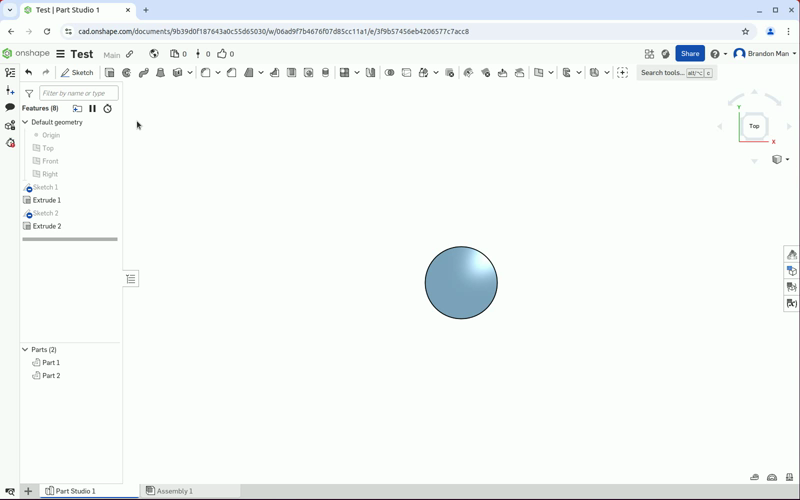
key(shift+h)
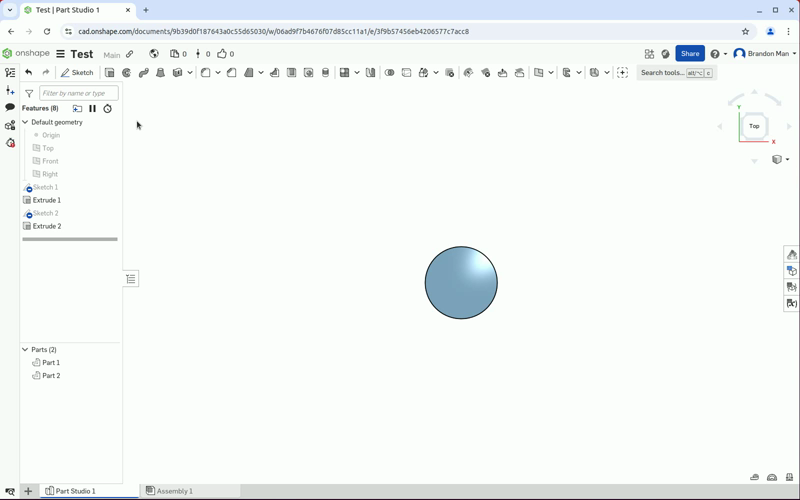
key(shift+h)
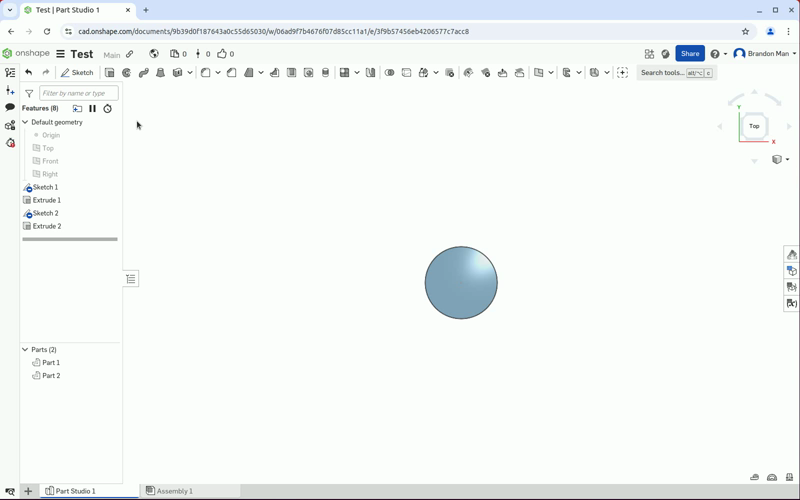
key(shift+7)
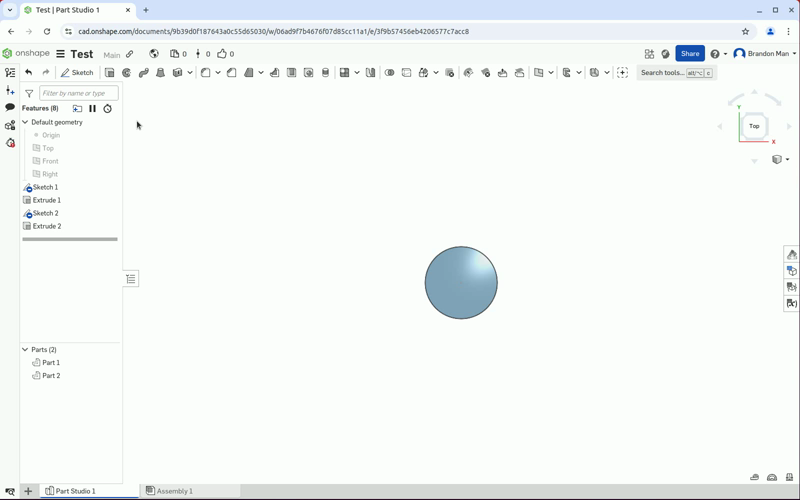
key(up, 3)
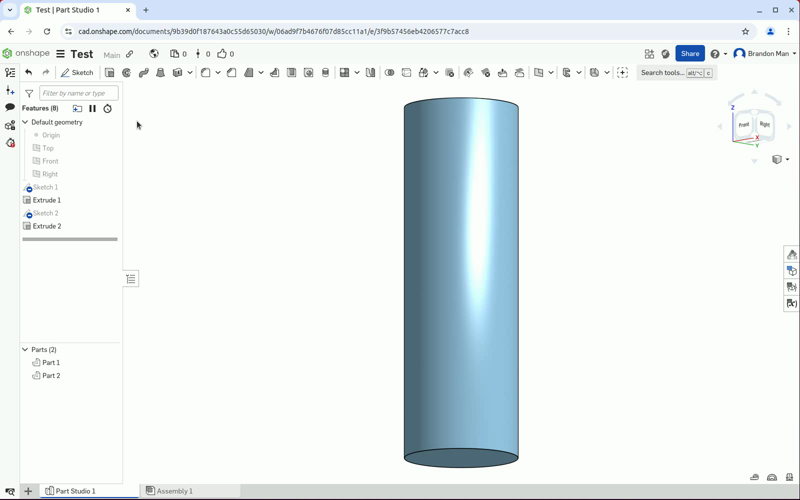
key(left, 3)
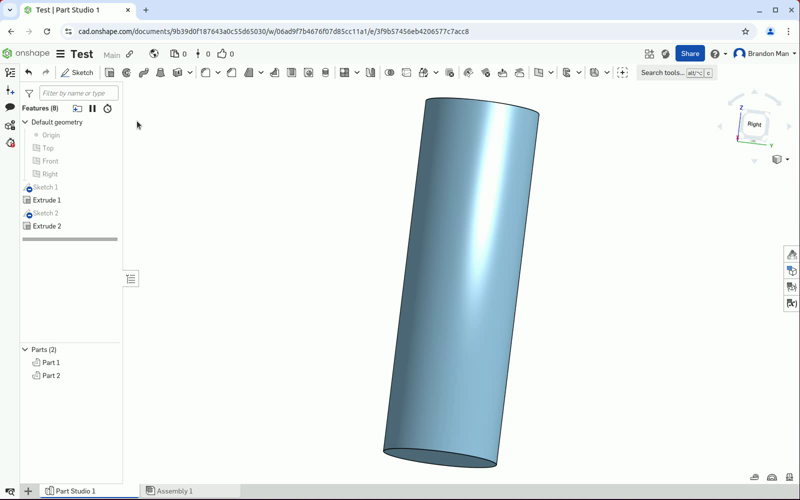
key(right, 3)
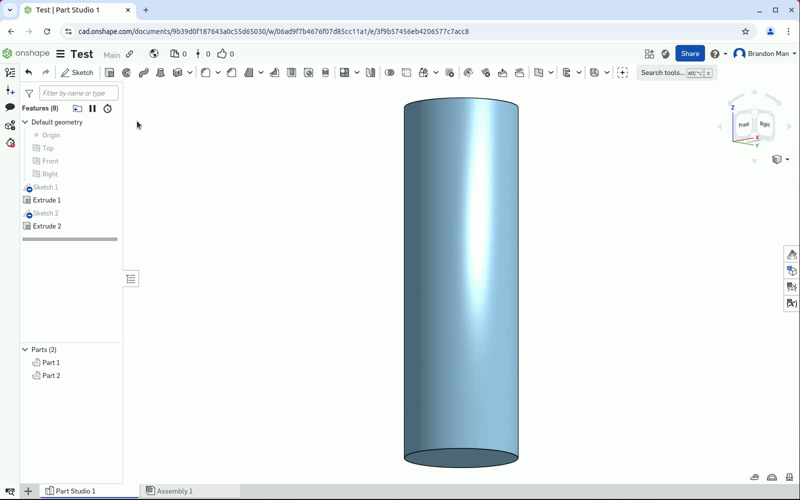
key(down, 3)
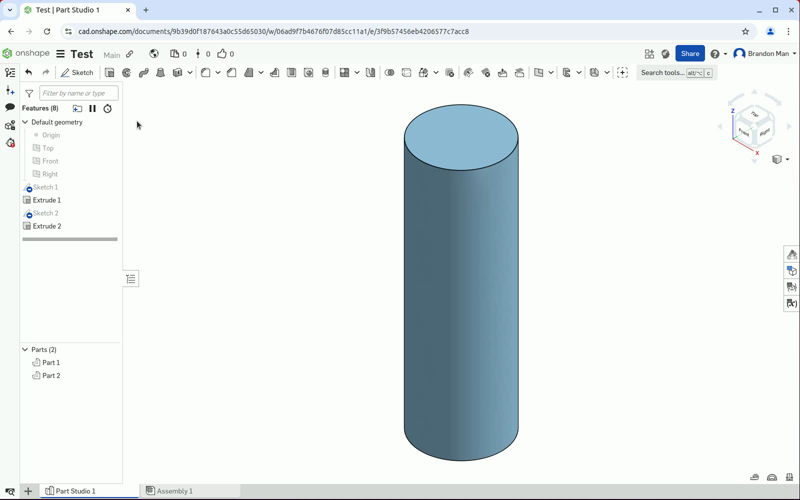
mouse_move(73, 189)
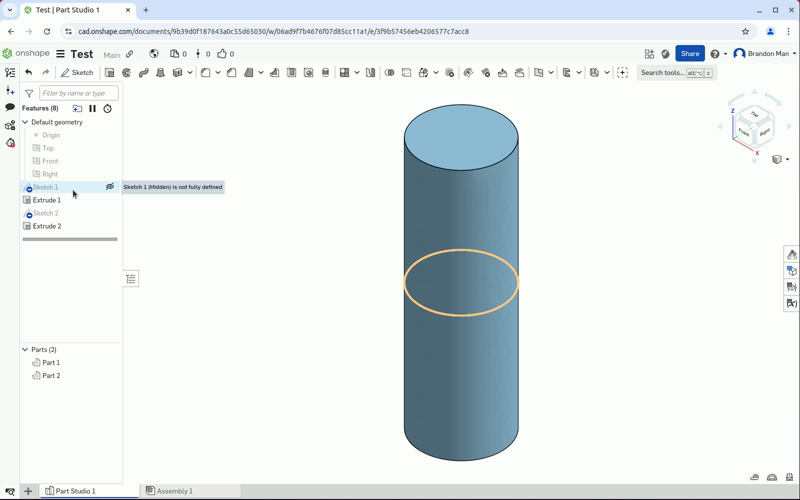
click(73, 189)